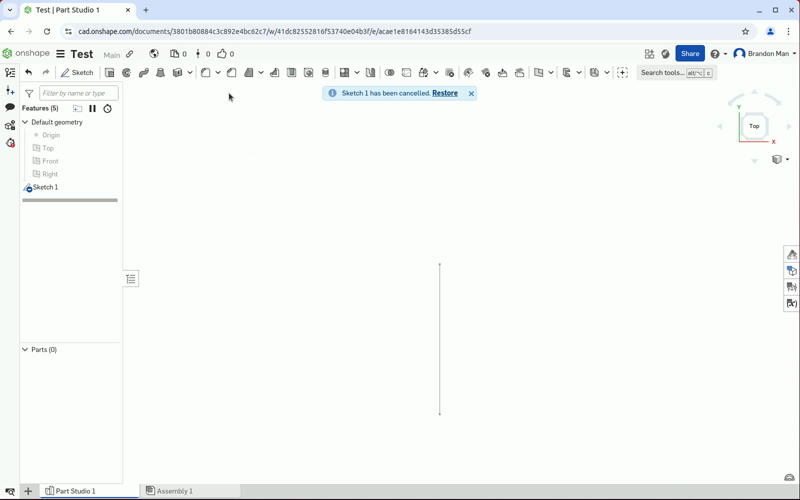
key(shift+h)
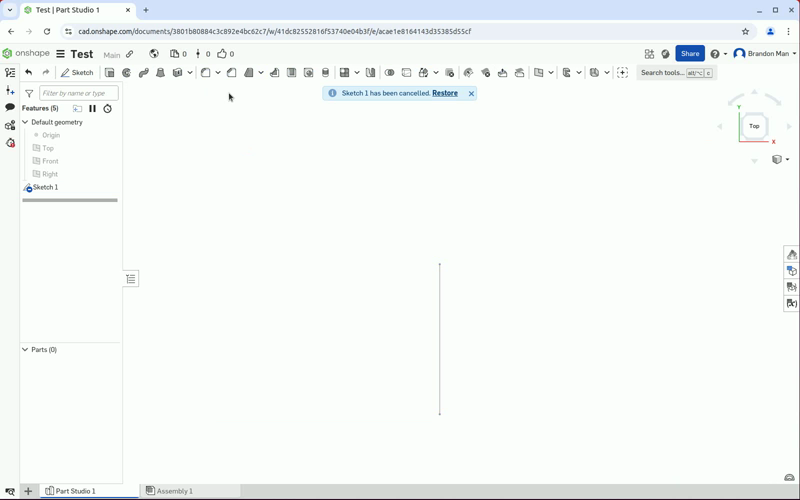
key(shift+s)
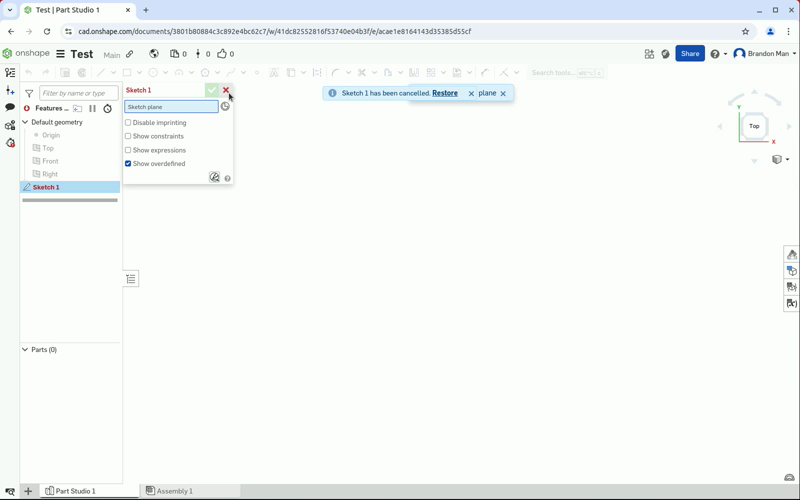
mouse_move(73, 150)
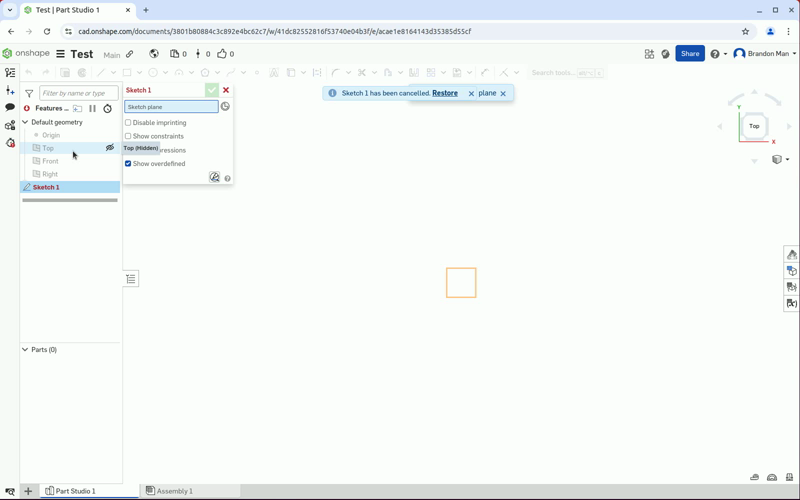
click(73, 150)
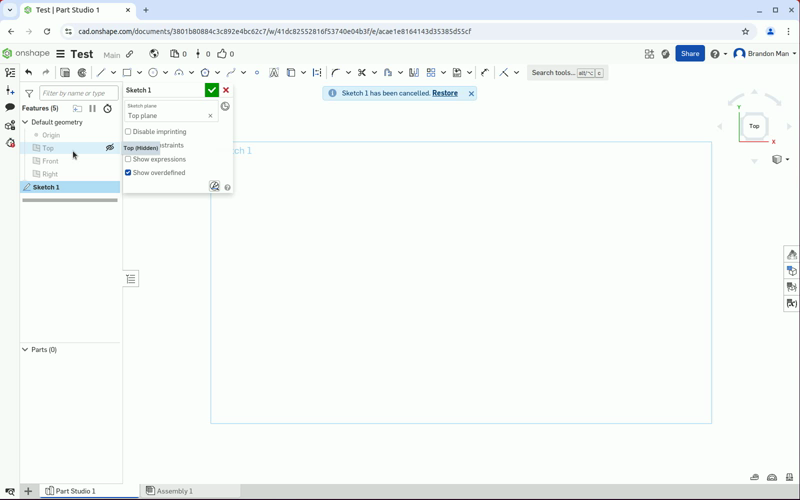
mouse_move(73, 352)
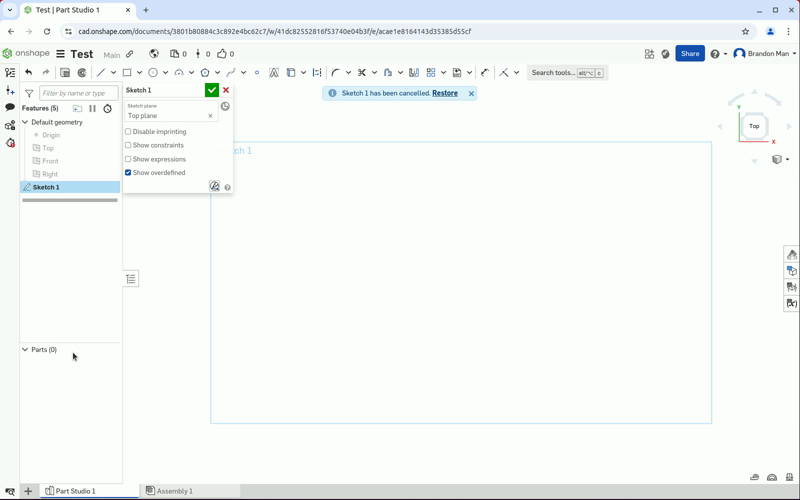
key(y)
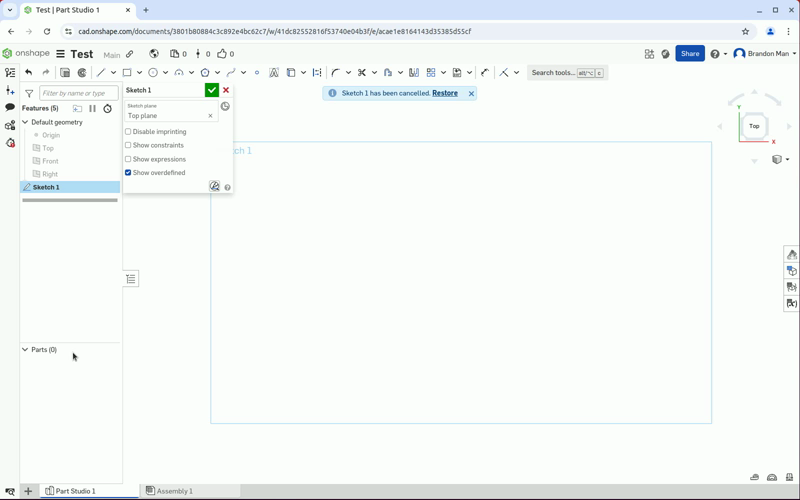
key(c)
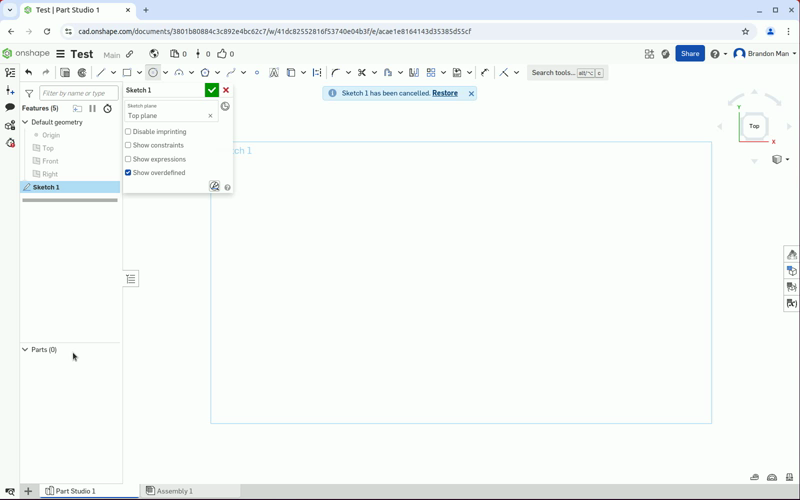
key_down(shift)
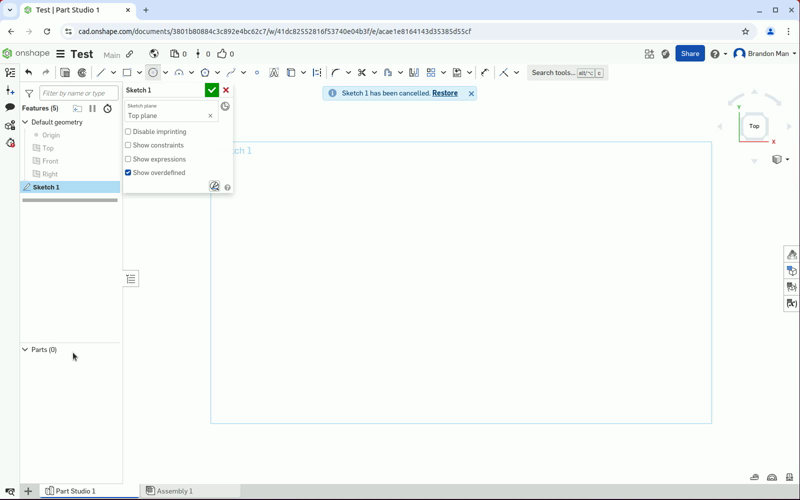
mouse_move(461, 282)
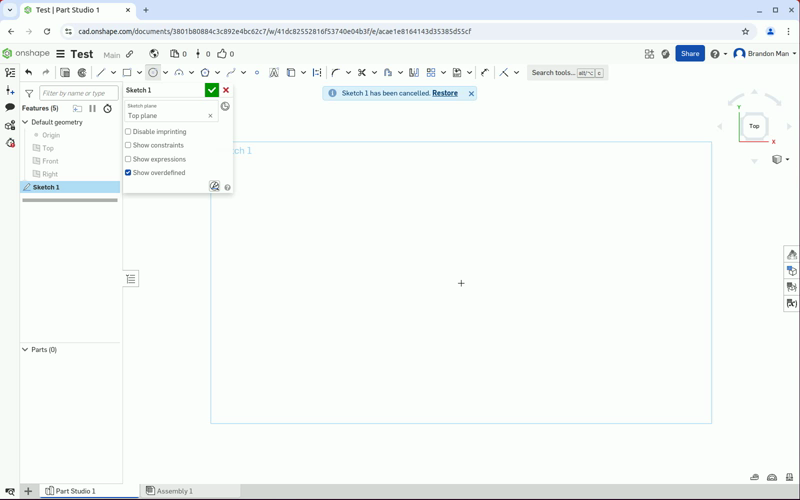
click(461, 282)
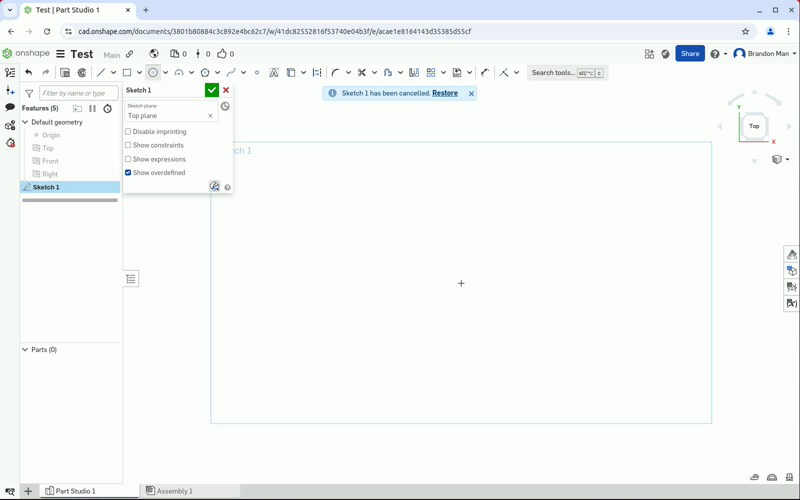
key_up(shift)
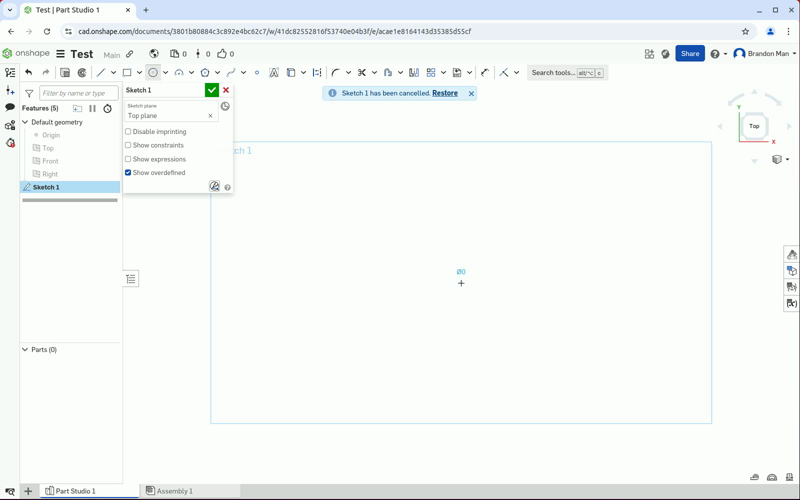
mouse_move(521, 282)
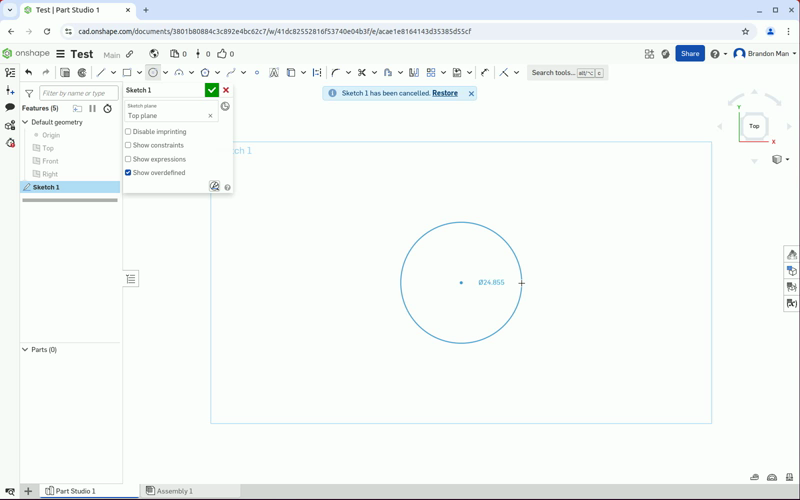
click(521, 282)
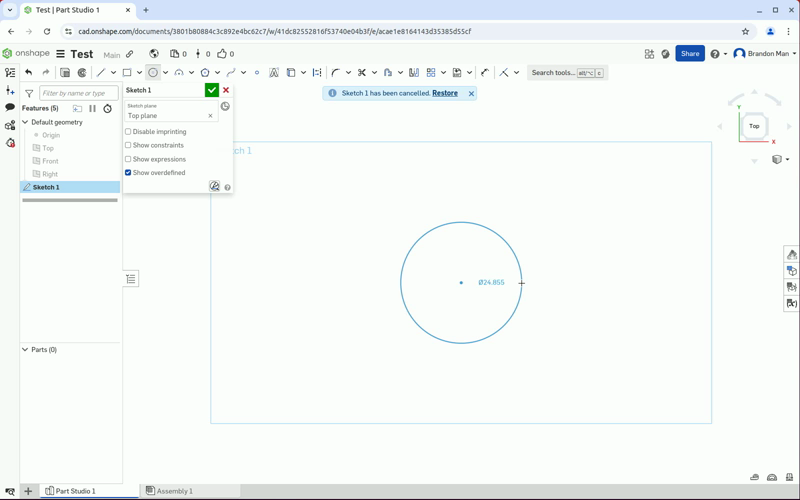
key(esc)
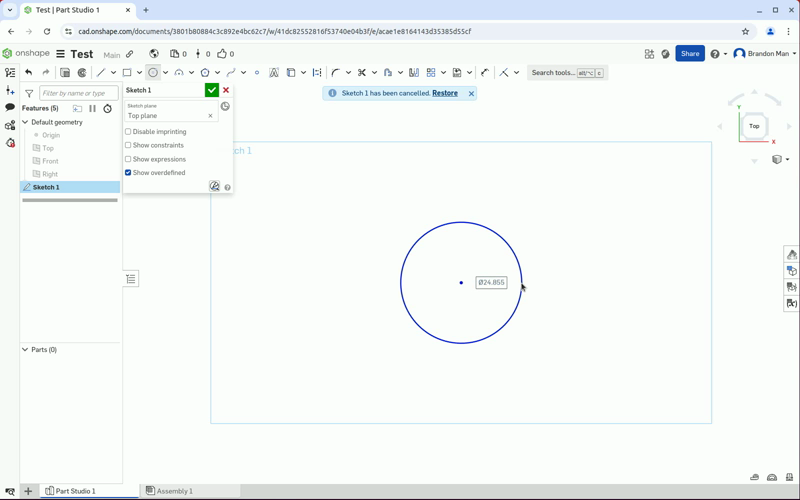
mouse_move(433, 274)
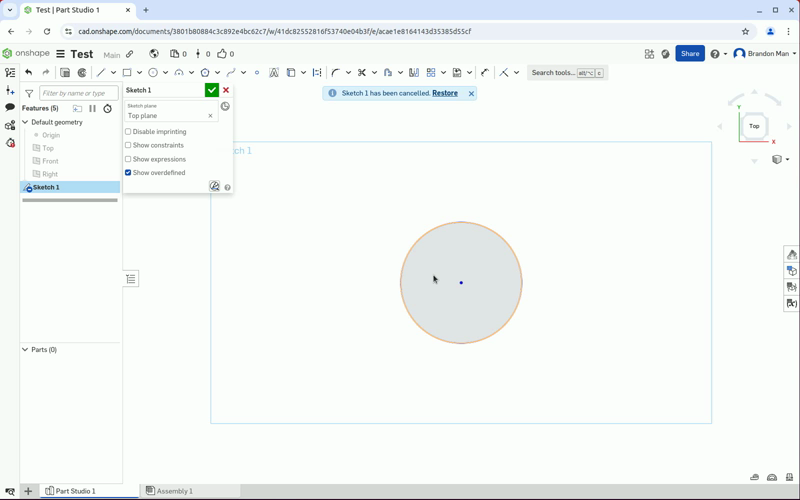
click(433, 274)
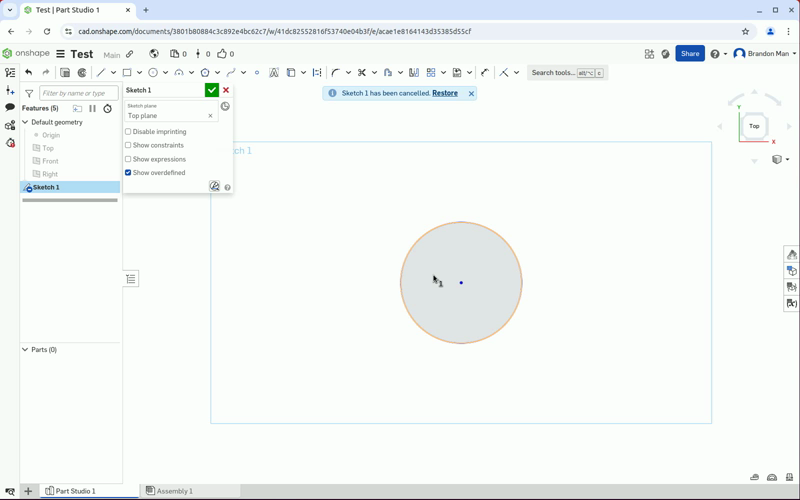
mouse_move(73, 352)
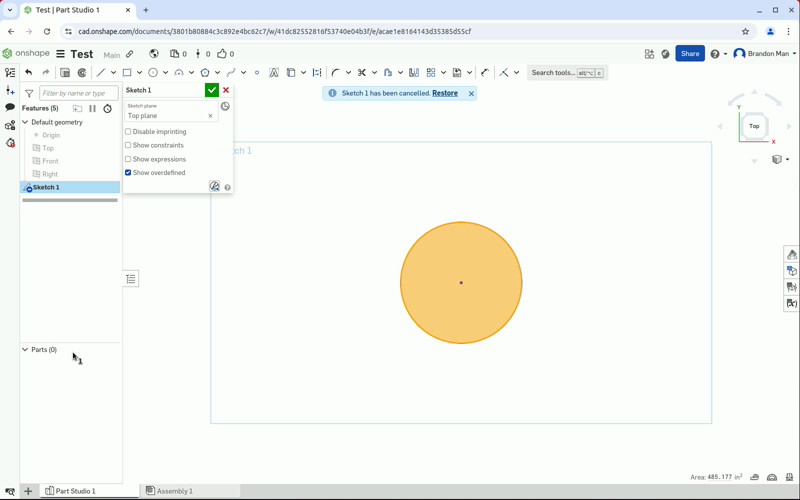
key(shift+y)
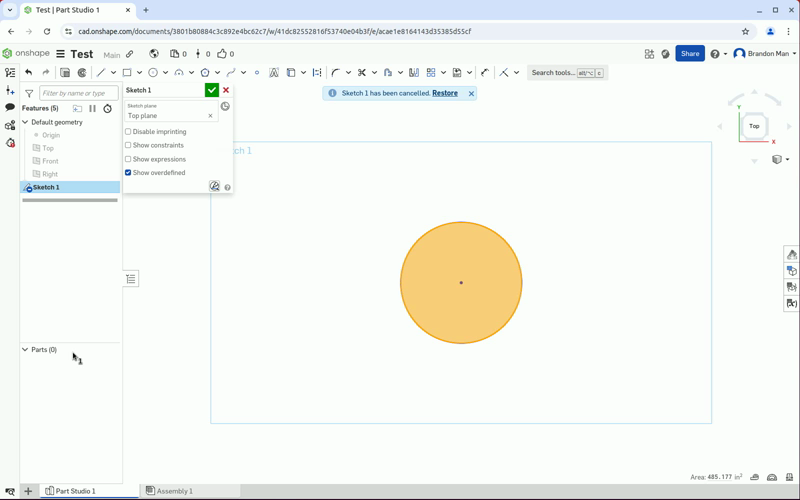
key(shift+e)
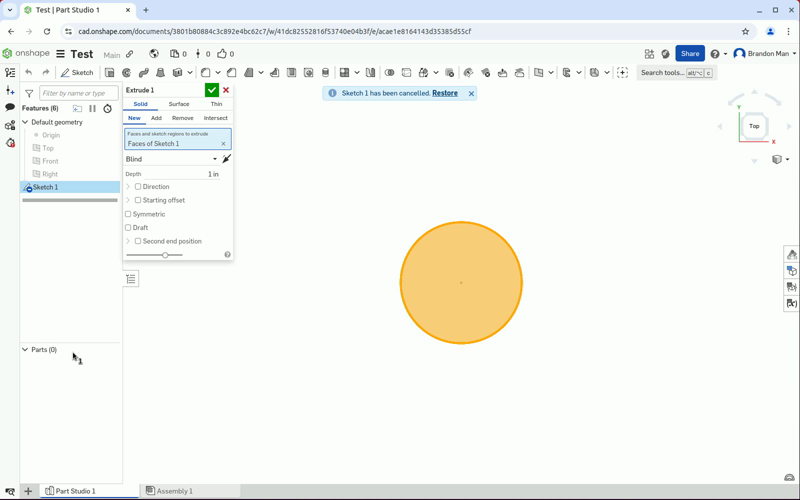
mouse_move(143, 106)
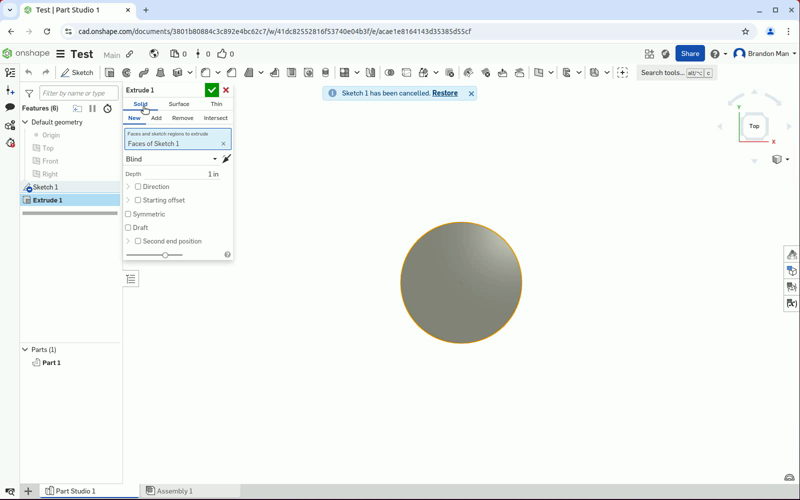
click(143, 106)
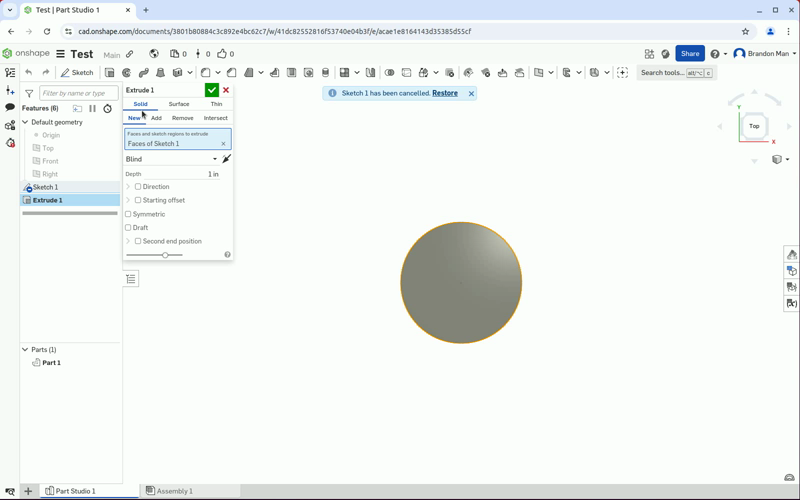
mouse_move(137, 120)
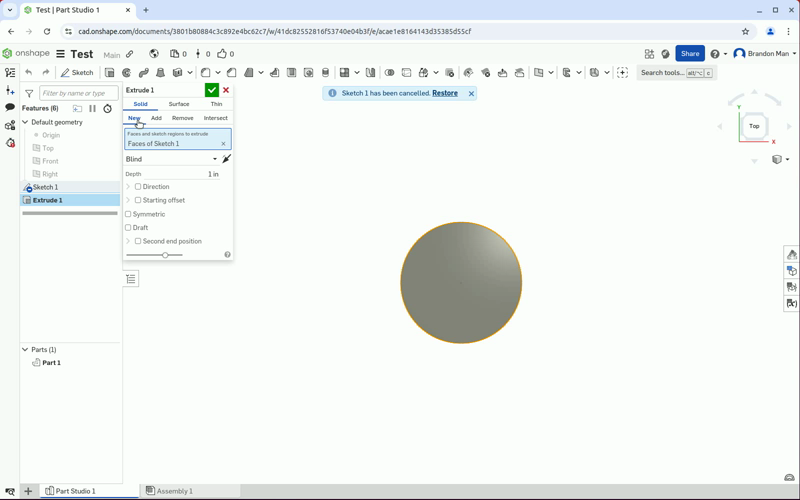
click(137, 120)
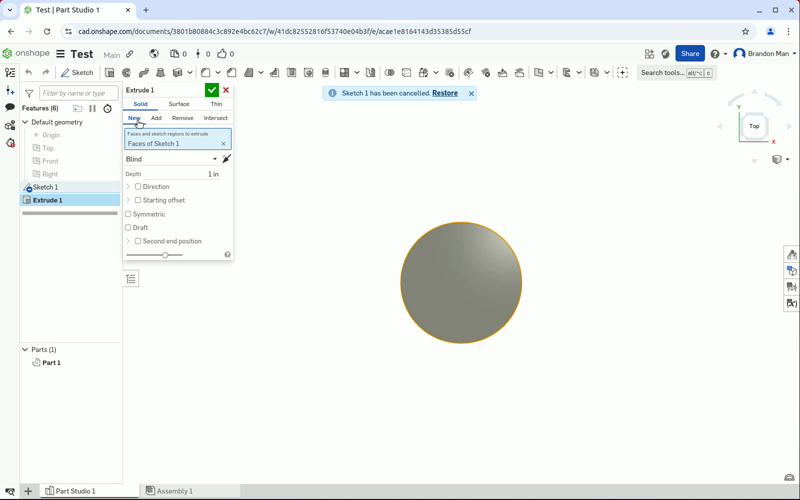
key(tab, 4)
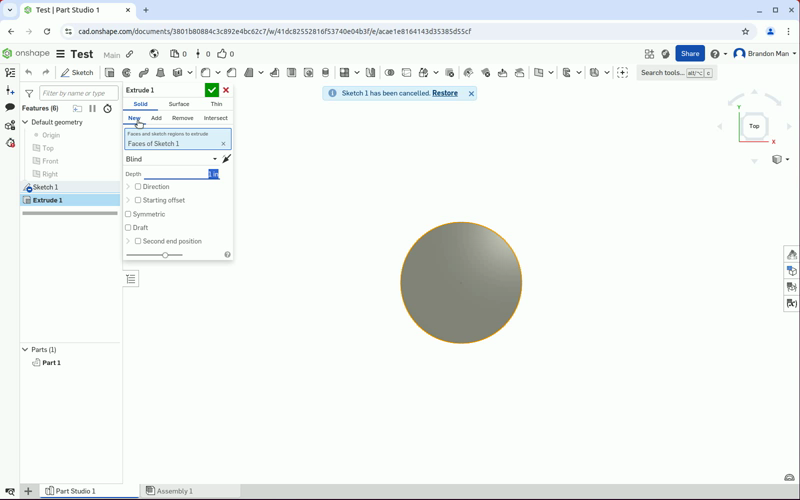
text(4.574)
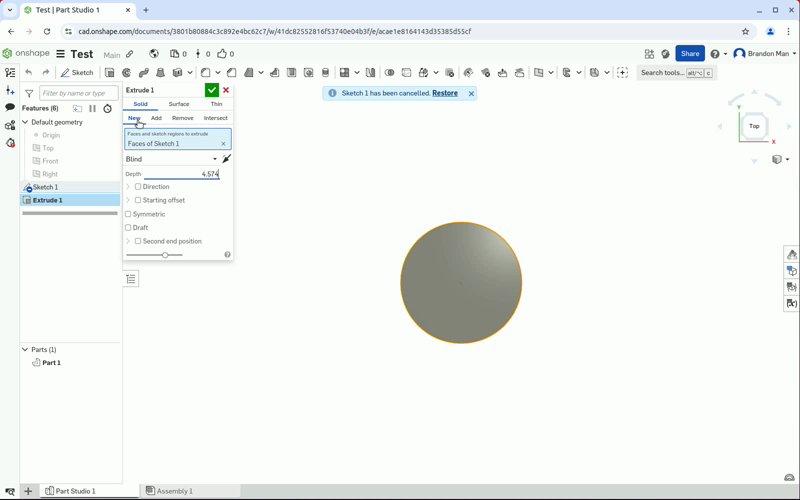
key(enter)
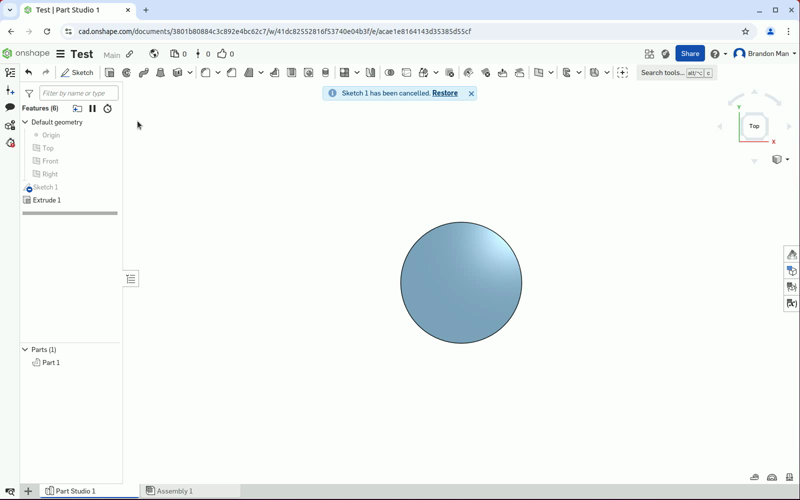
key(shift+h)
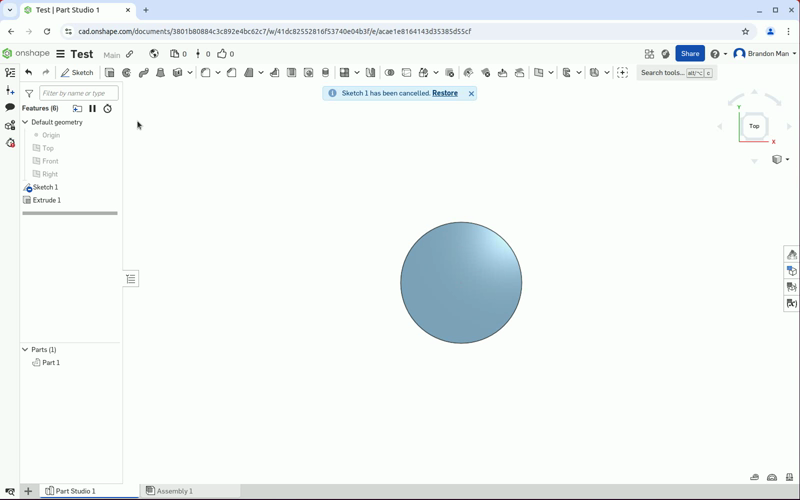
key(shift+h)
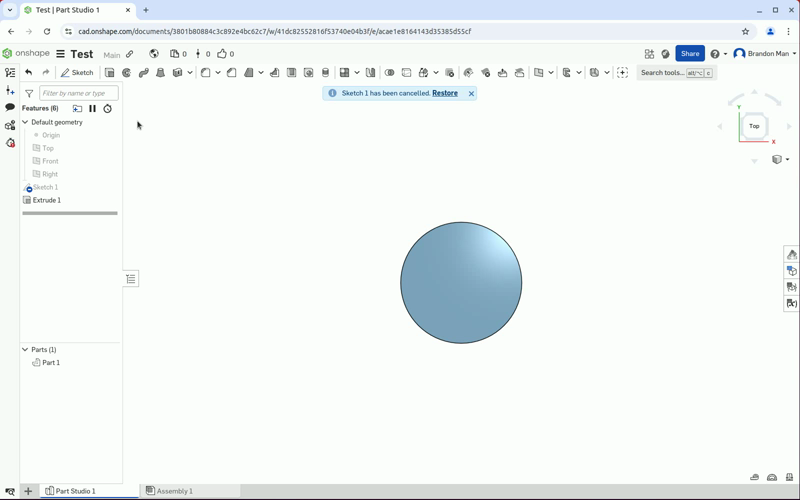
mouse_move(73, 189)
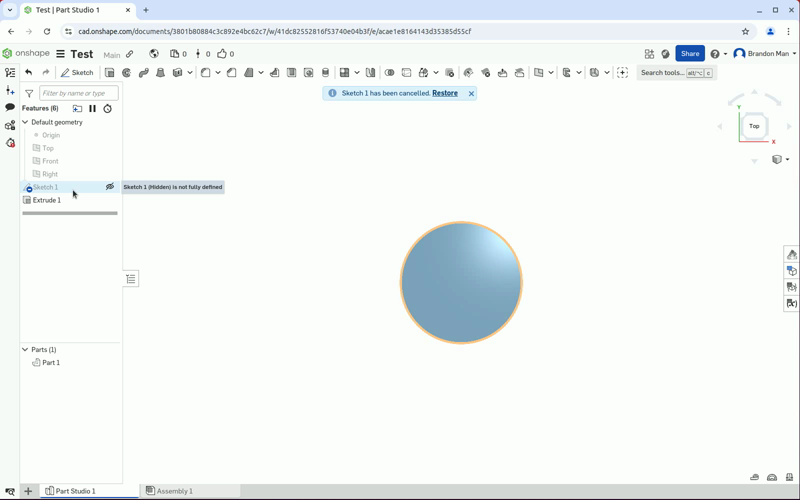
click(73, 189)
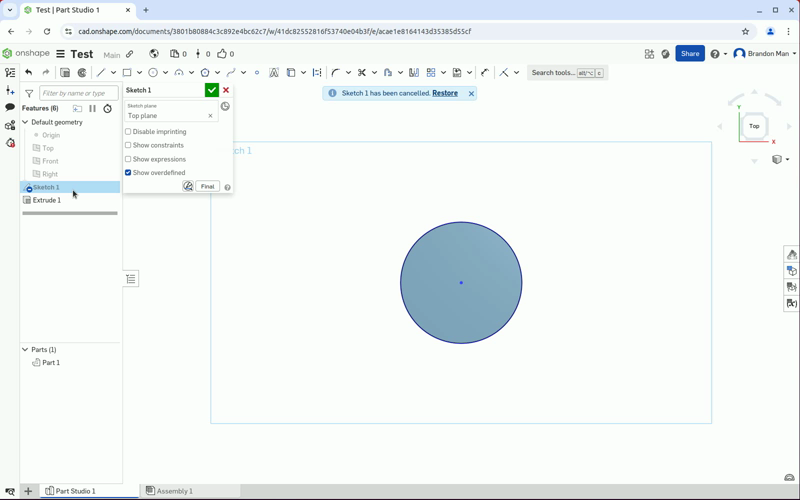
mouse_move(229, 92)
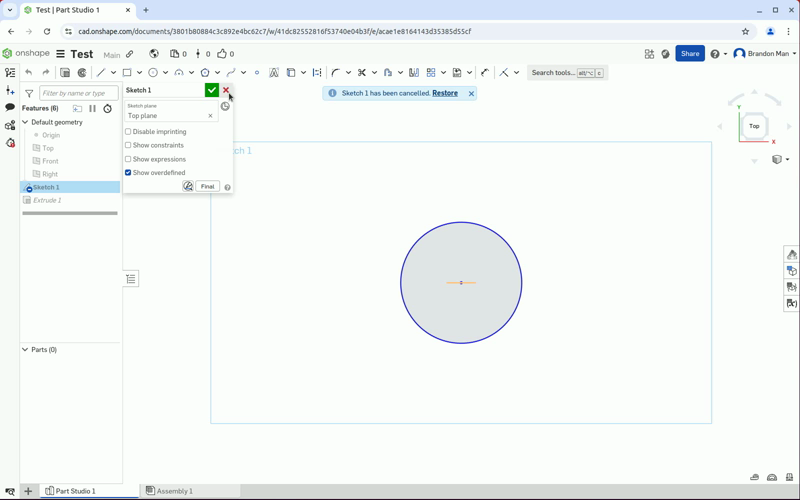
click(229, 92)
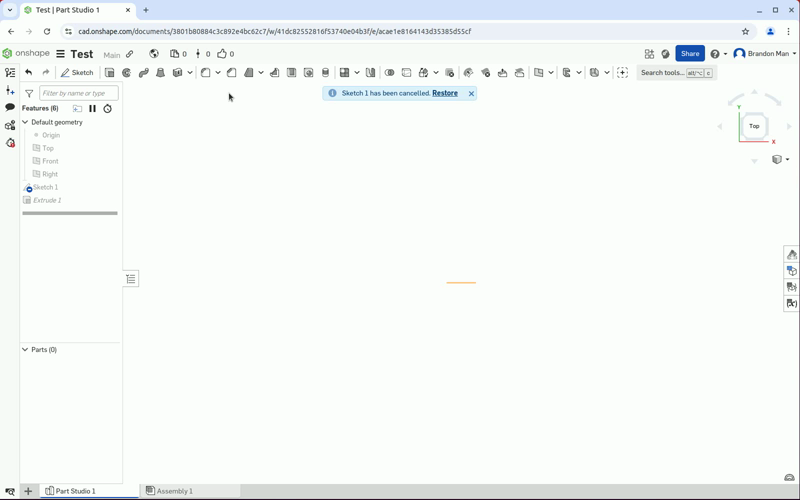
mouse_move(541, 75)
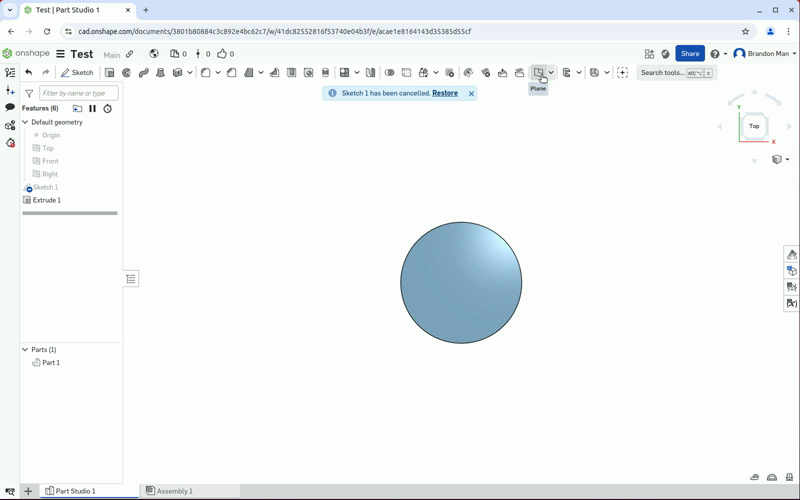
click(541, 75)
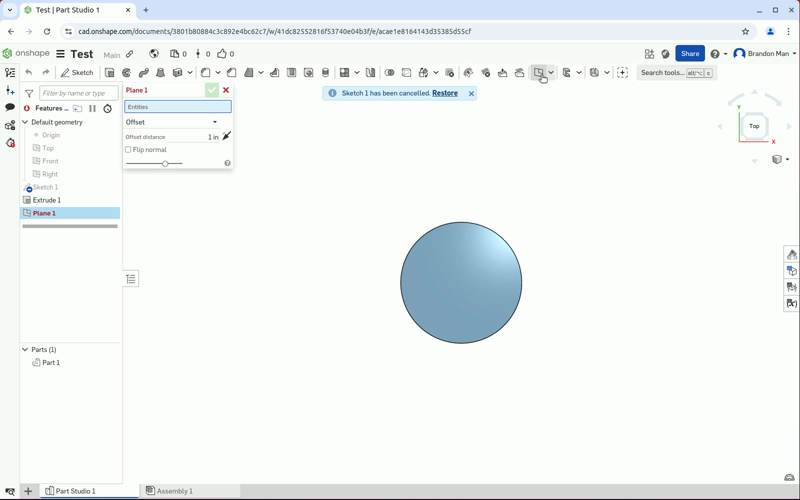
mouse_move(73, 150)
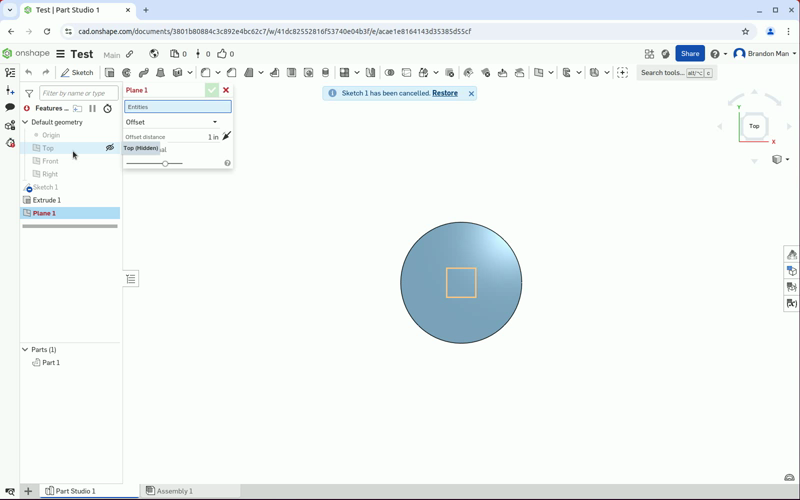
click(73, 150)
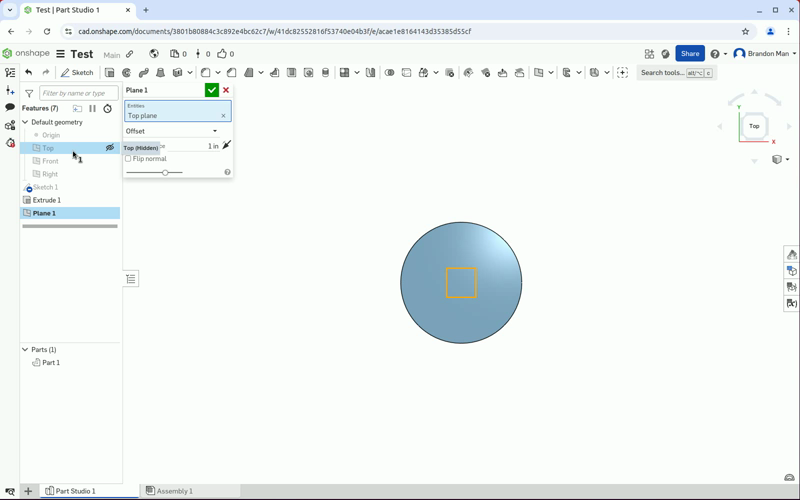
key(tab, 2)
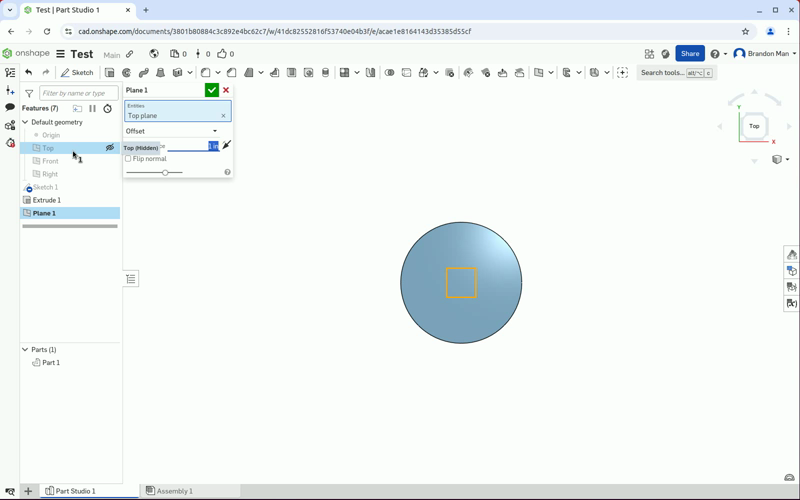
text(4.56)
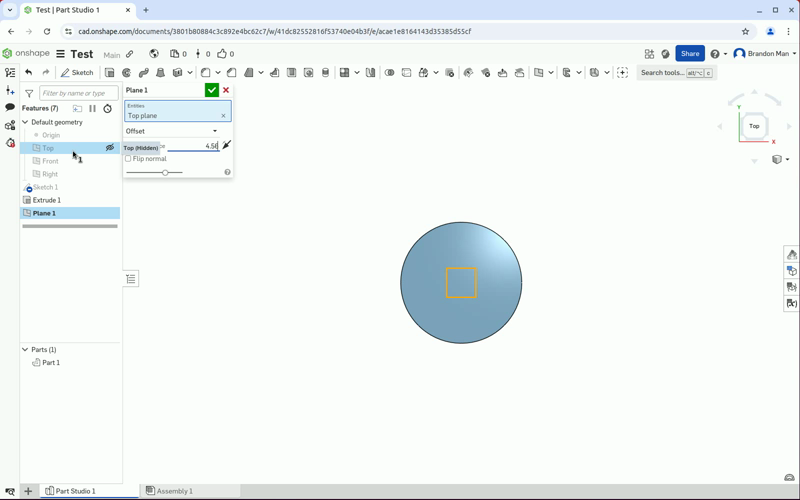
key(enter, 2)
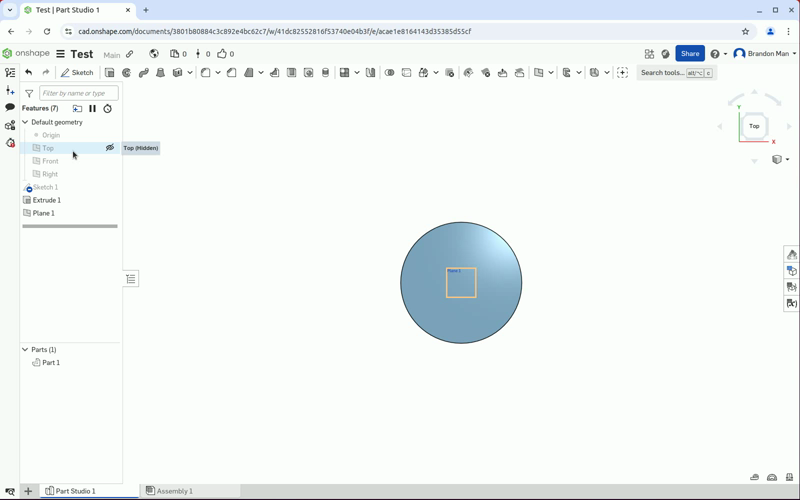
key(shift+s)
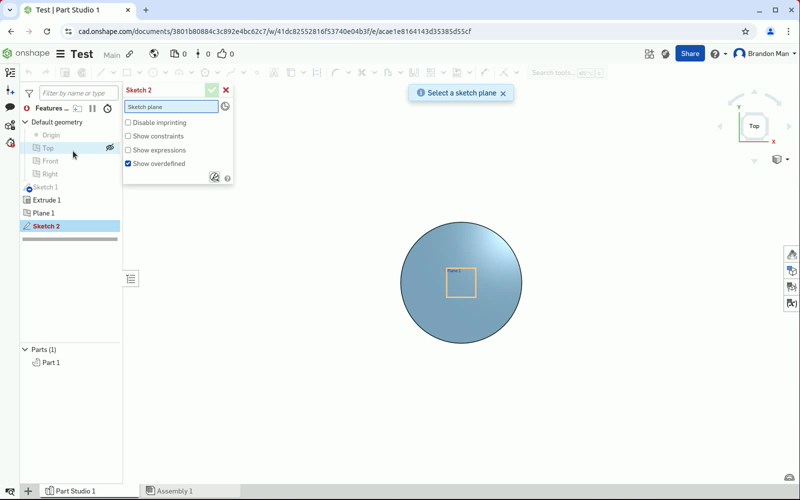
mouse_move(73, 215)
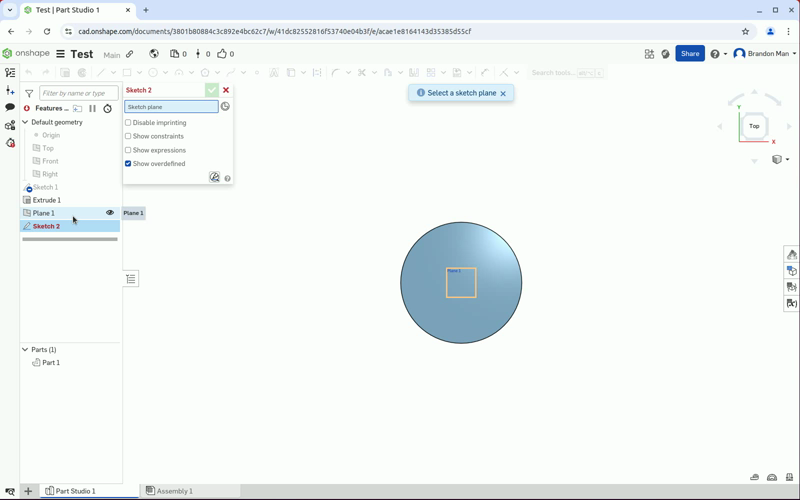
click(73, 215)
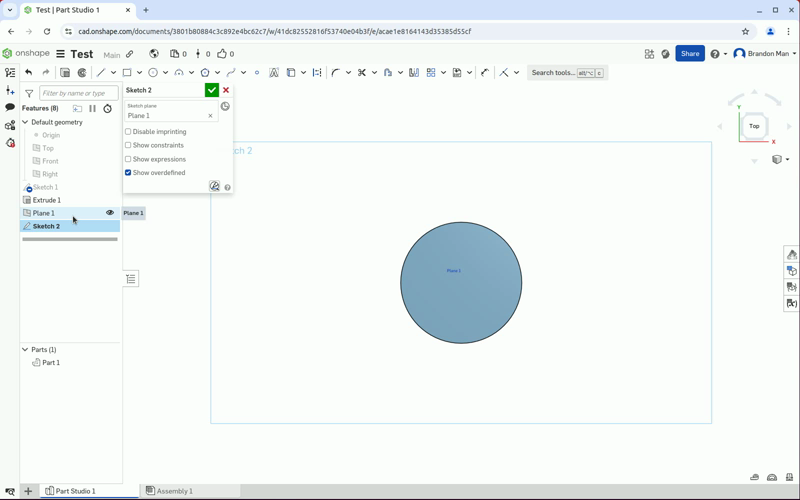
mouse_move(73, 352)
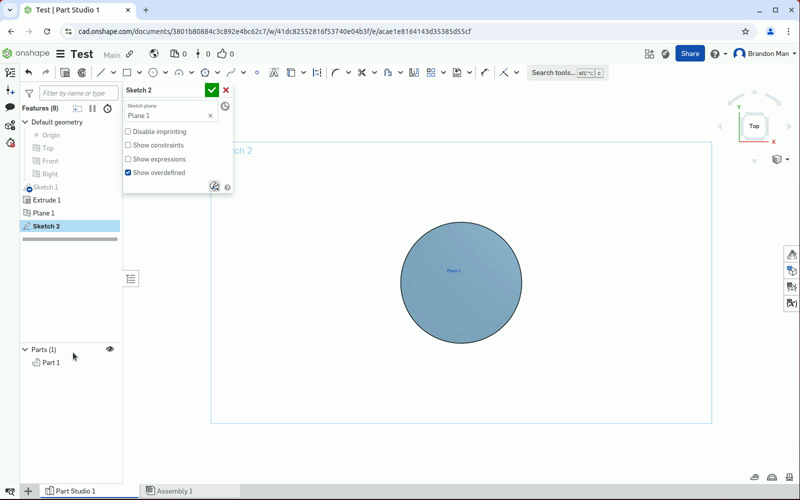
key(y)
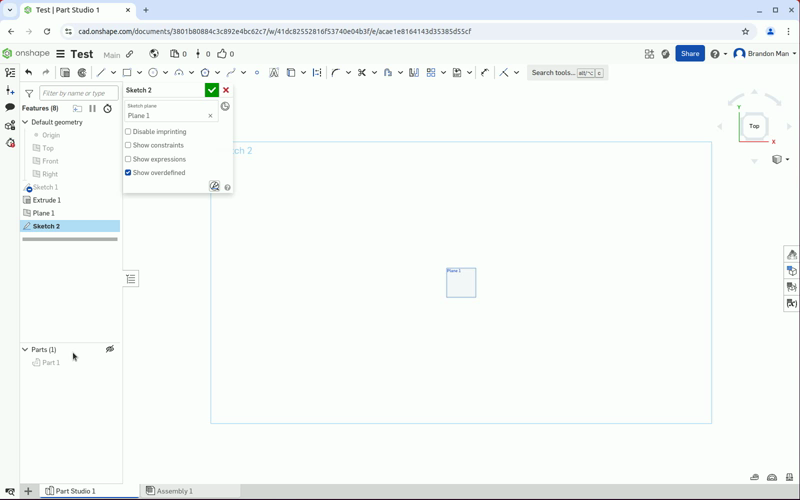
key(c)
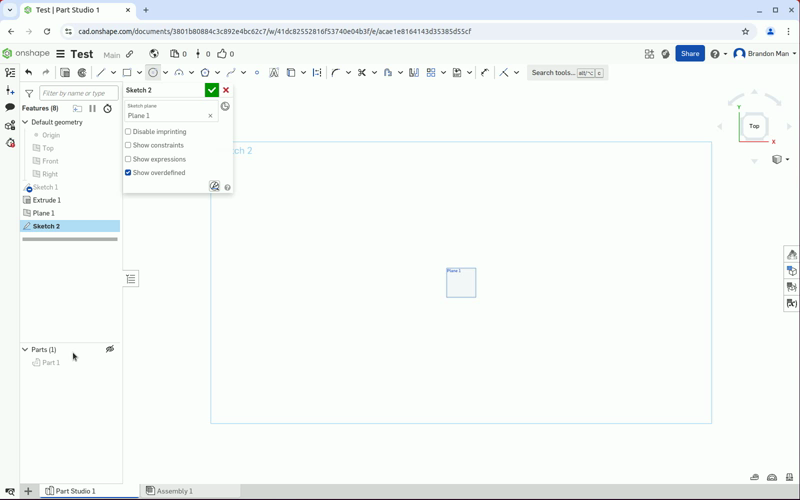
key_down(shift)
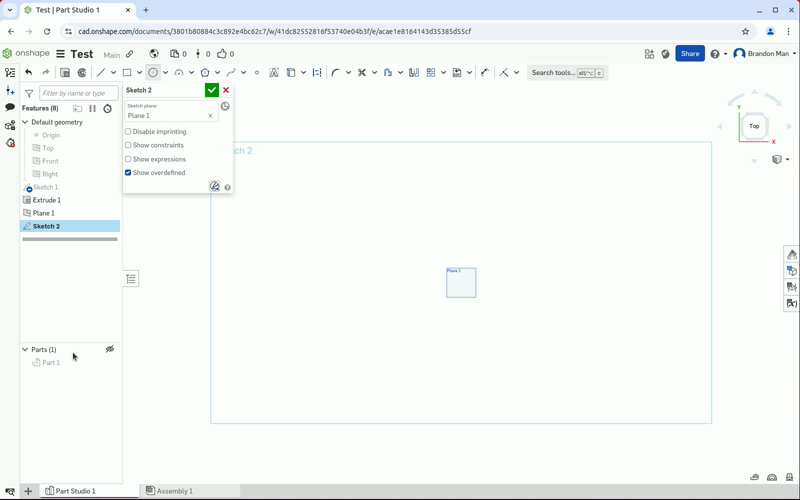
mouse_move(461, 282)
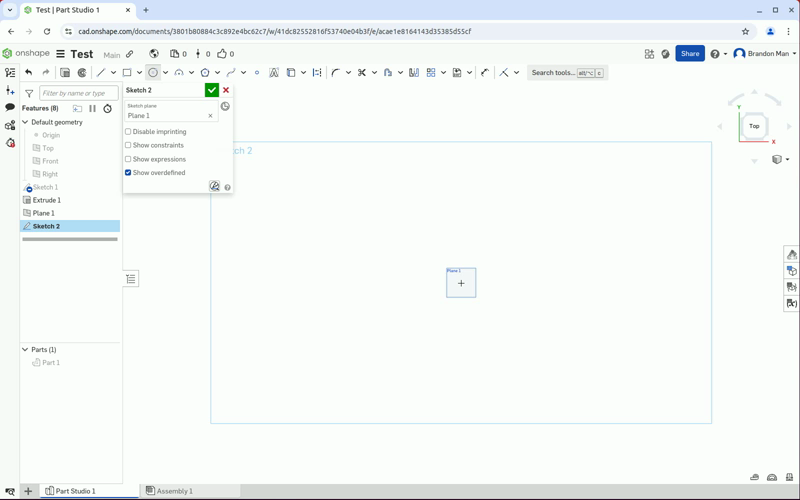
click(461, 282)
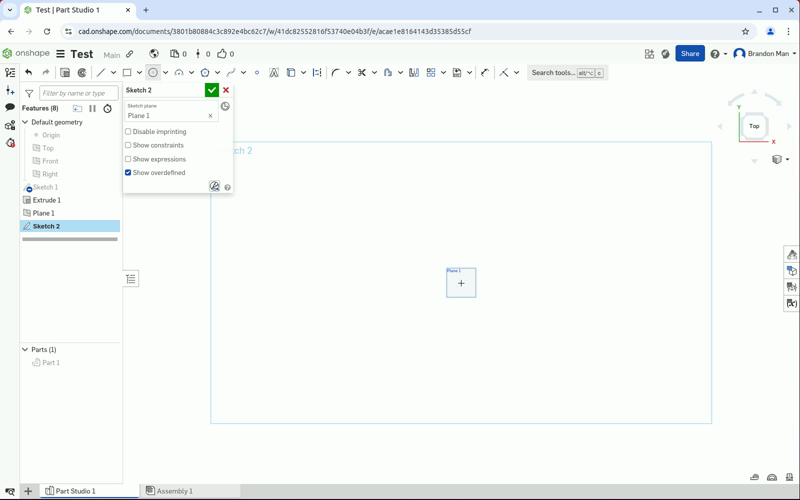
key_up(shift)
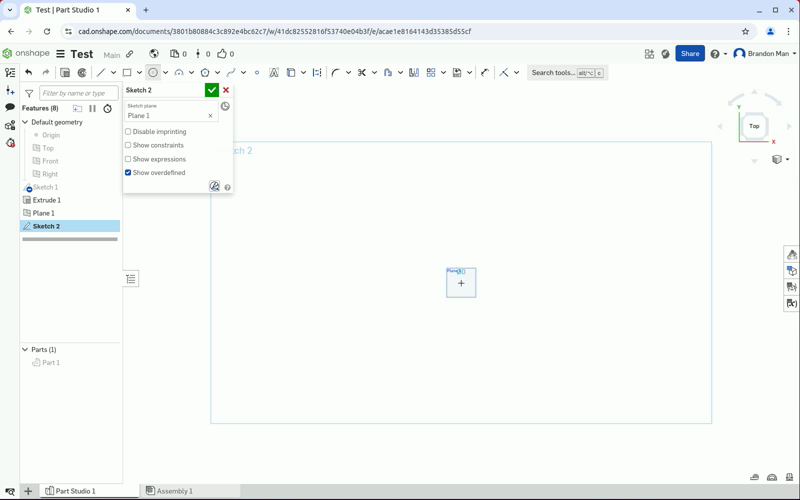
mouse_move(499, 282)
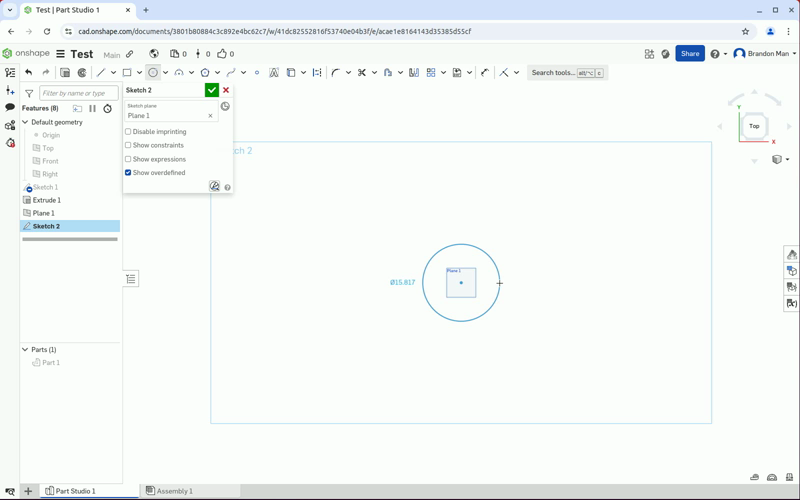
click(499, 282)
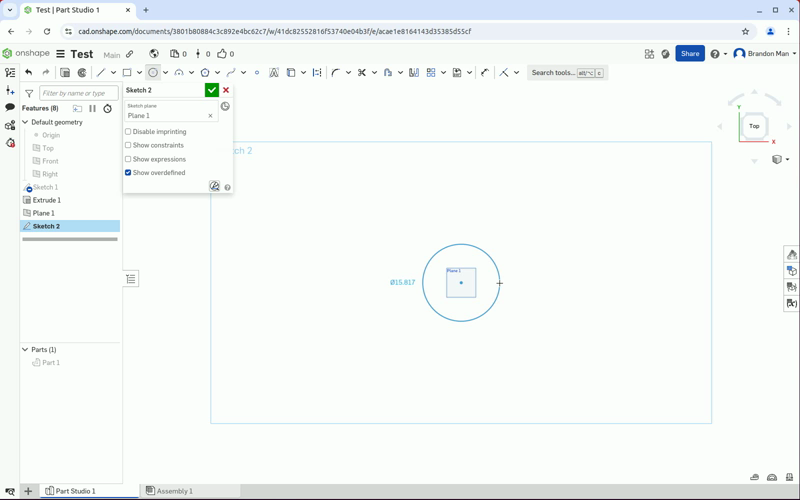
key(esc)
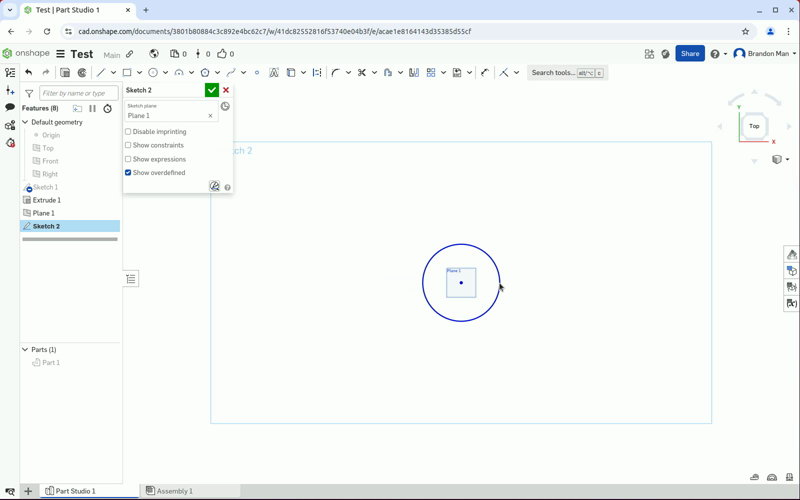
mouse_move(448, 310)
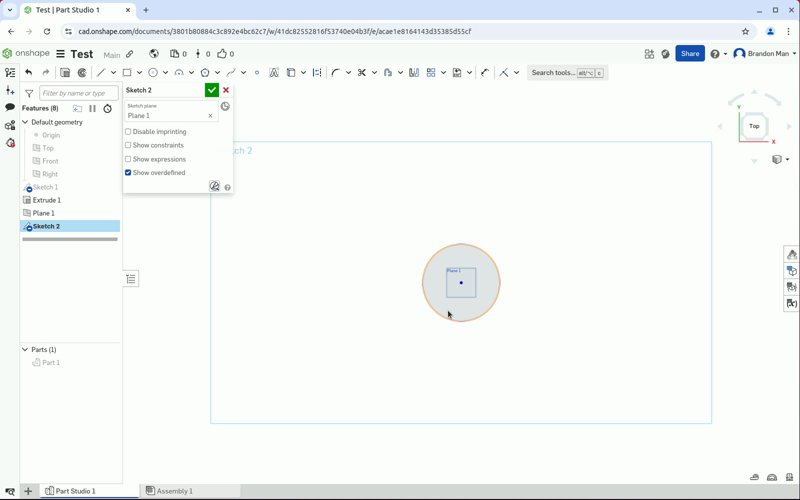
click(448, 310)
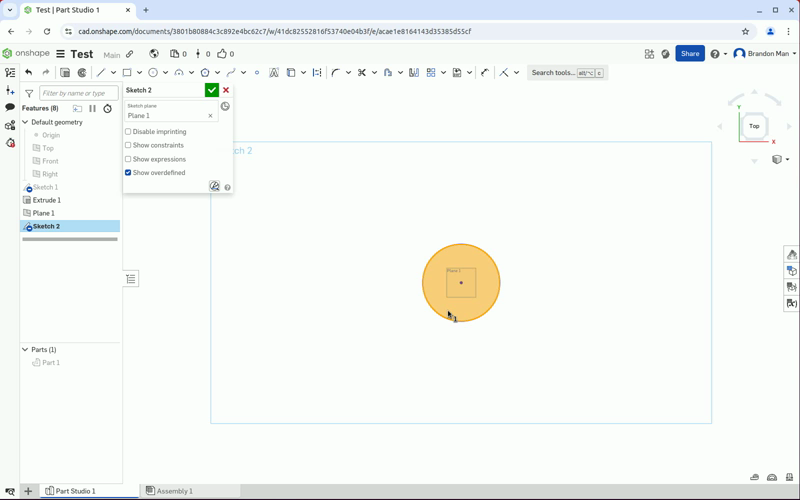
mouse_move(73, 352)
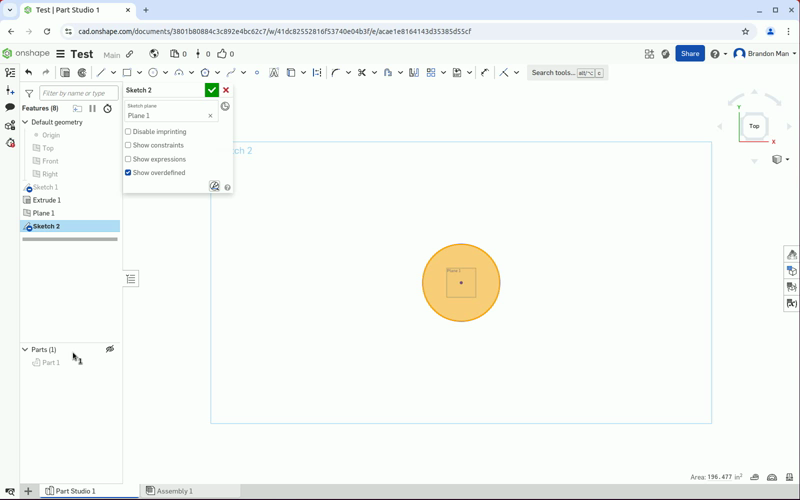
key(shift+y)
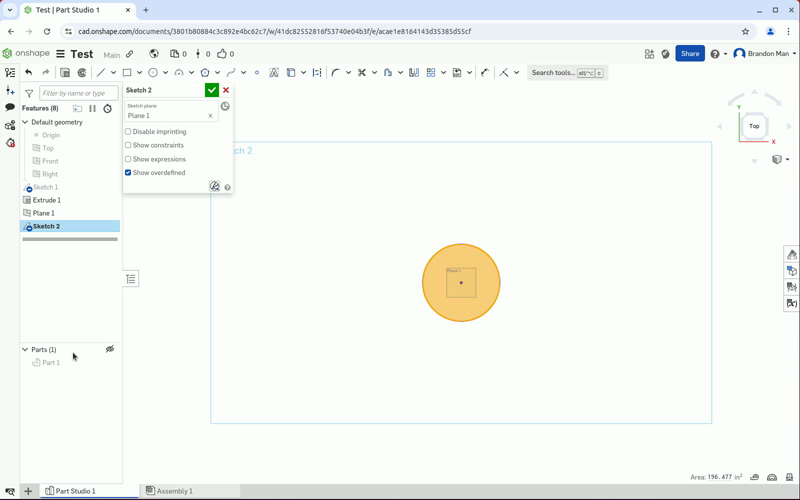
key(shift+e)
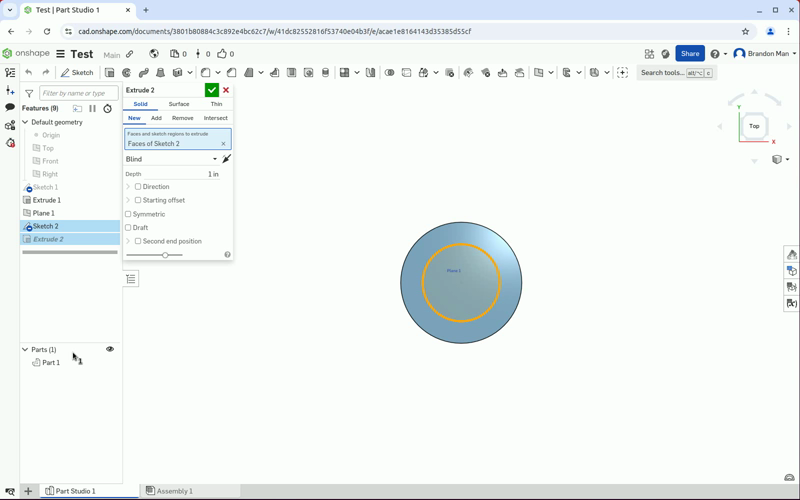
mouse_move(143, 106)
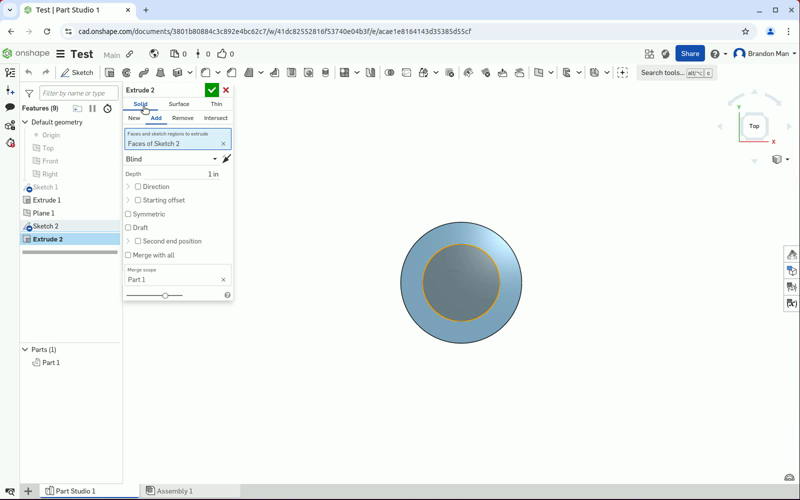
click(143, 106)
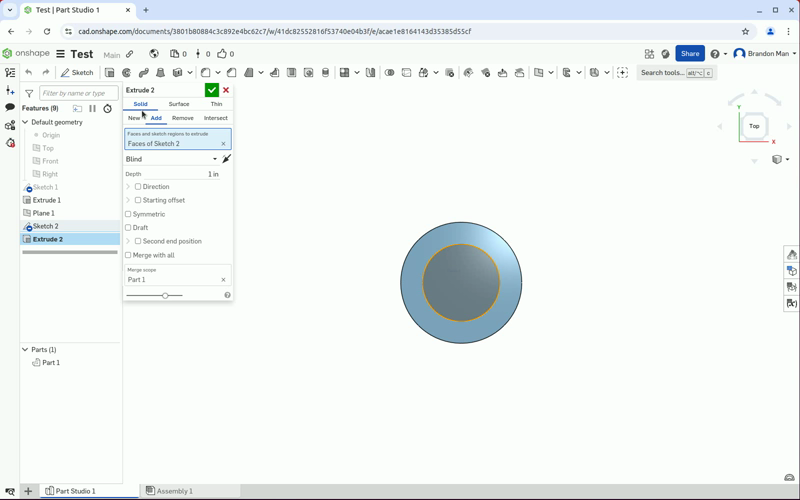
mouse_move(137, 120)
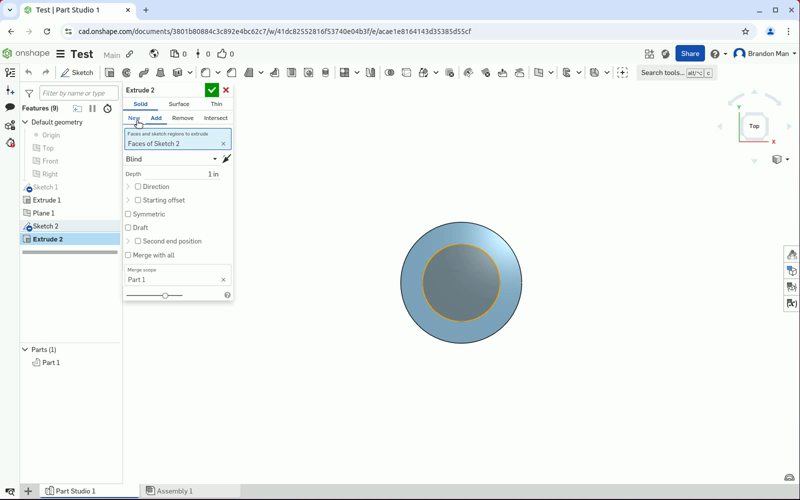
click(137, 120)
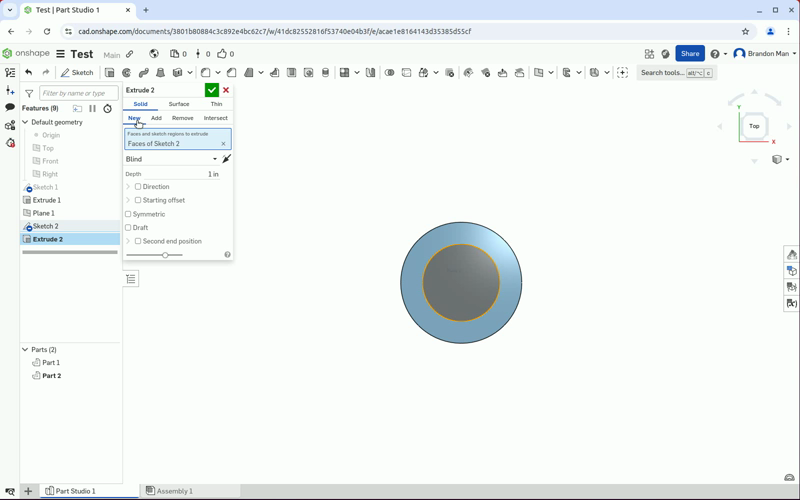
key(tab, 4)
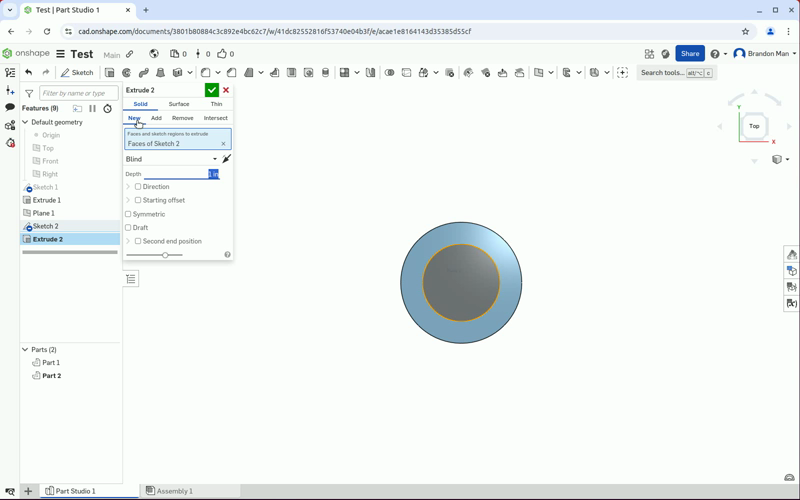
text(18.535)
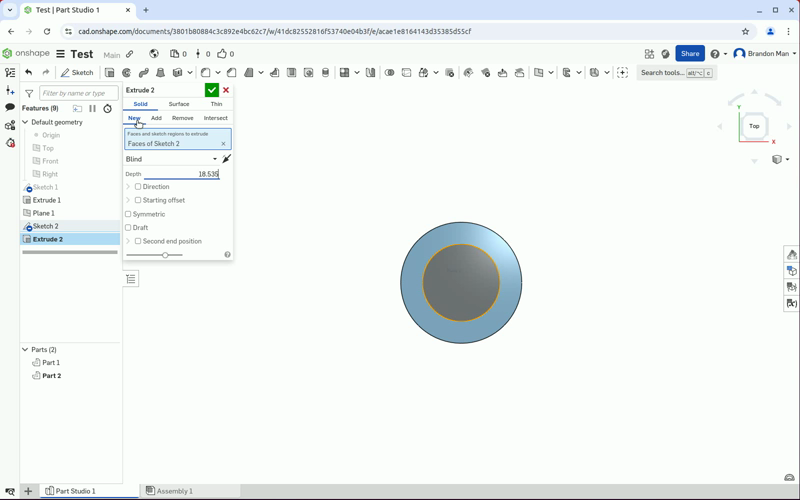
key(enter)
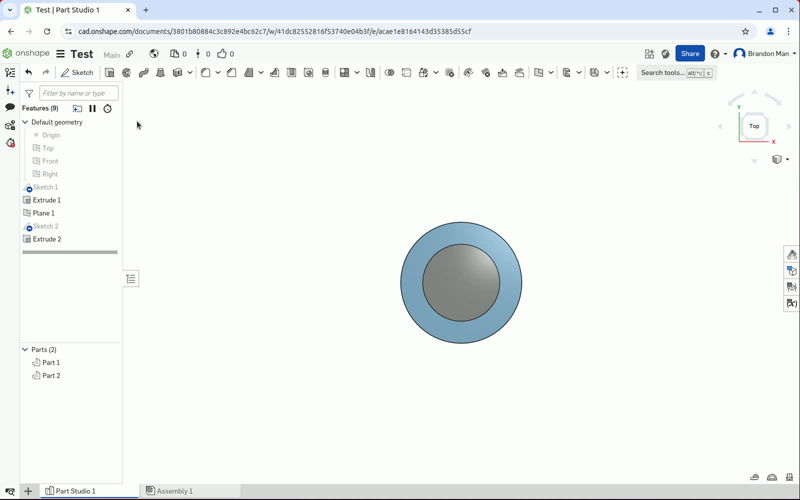
key(shift+h)
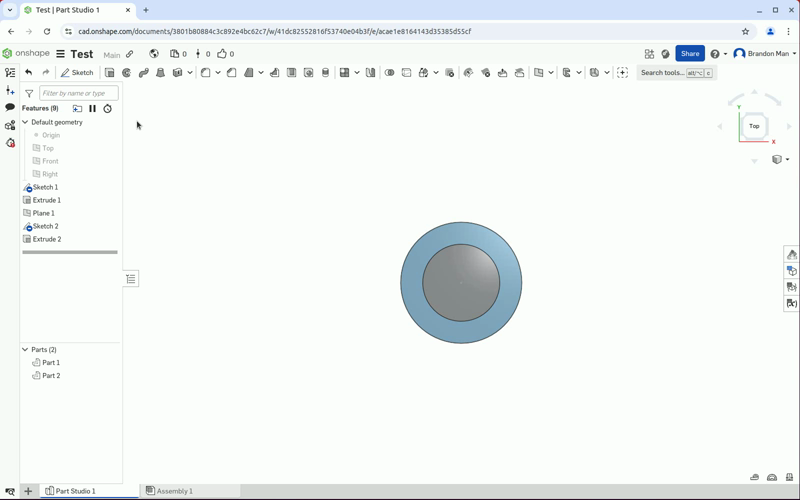
key(shift+h)
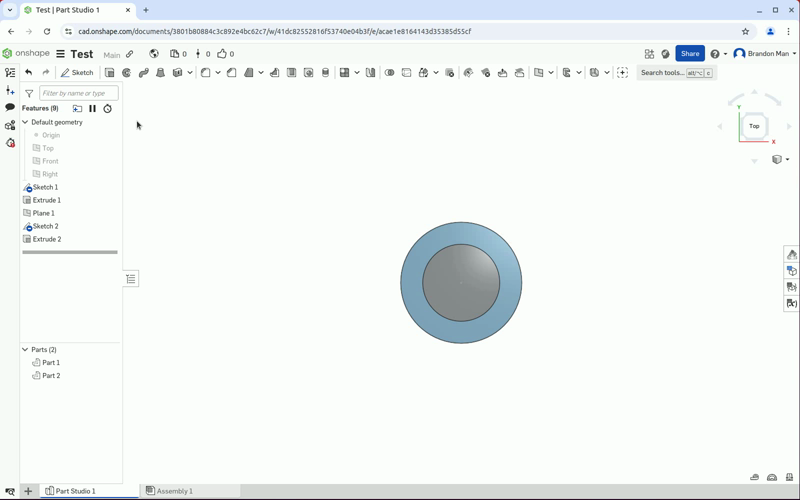
key(shift+7)
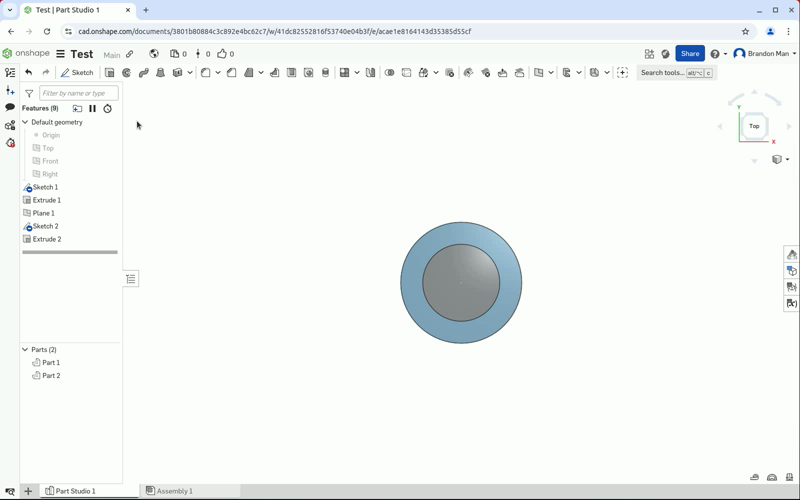
key(up, 3)
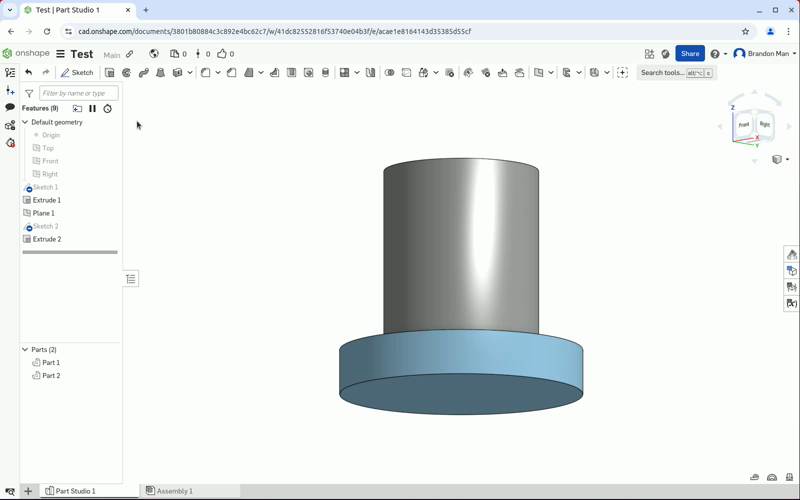
key(left, 3)
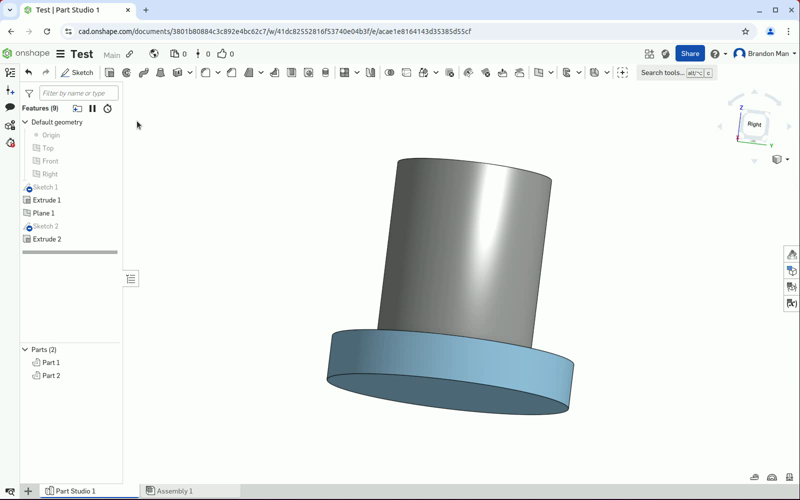
key(right, 3)
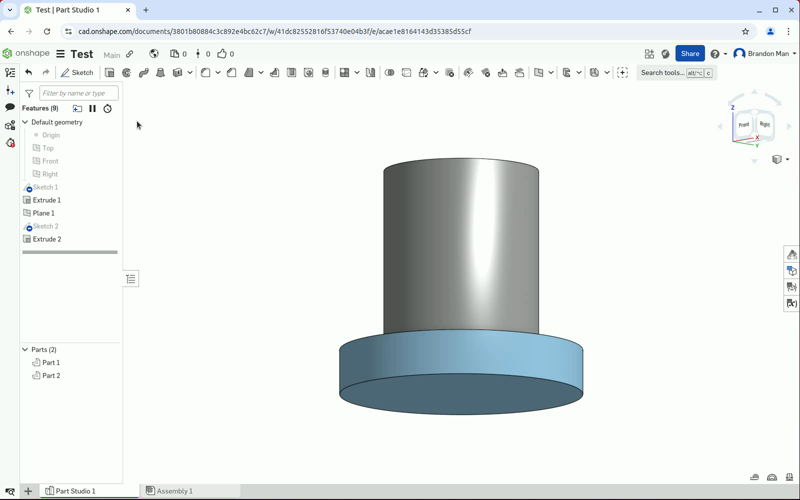
key(down, 3)
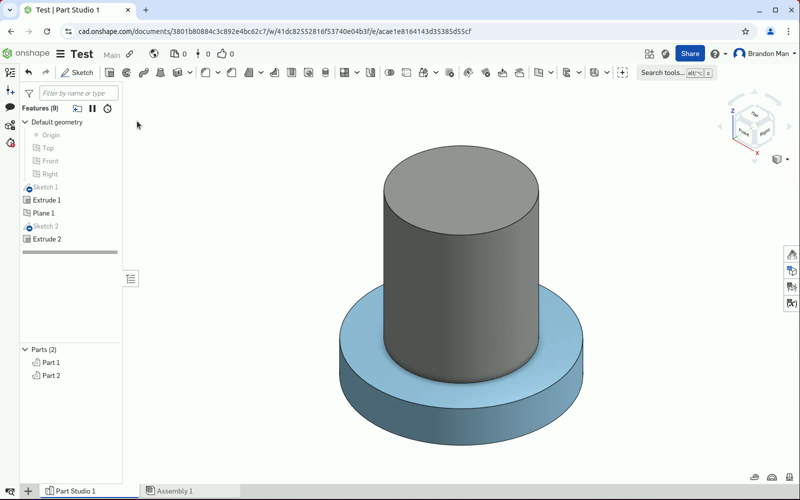
mouse_move(73, 189)
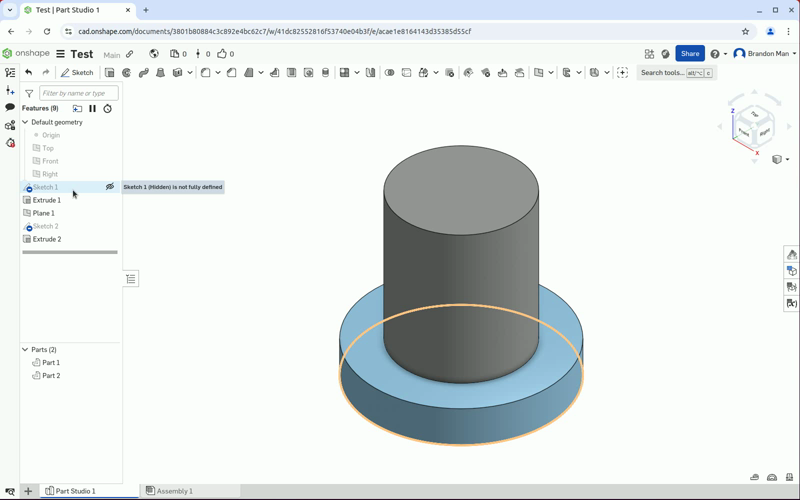
click(73, 189)